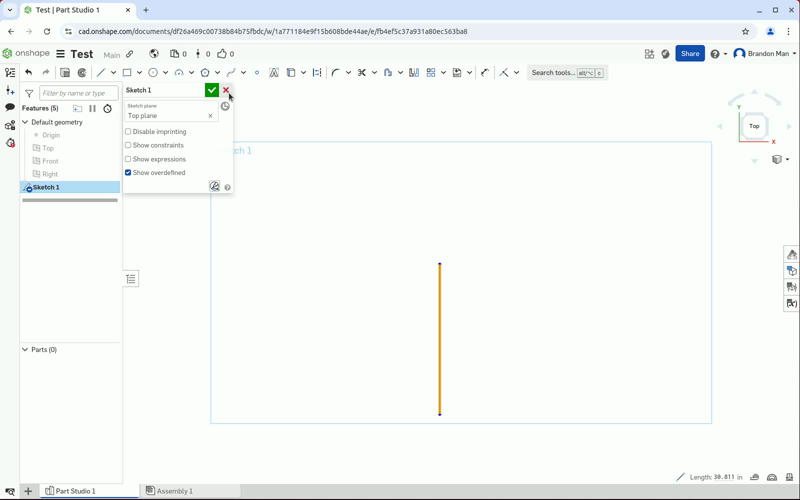
key(shift+h)
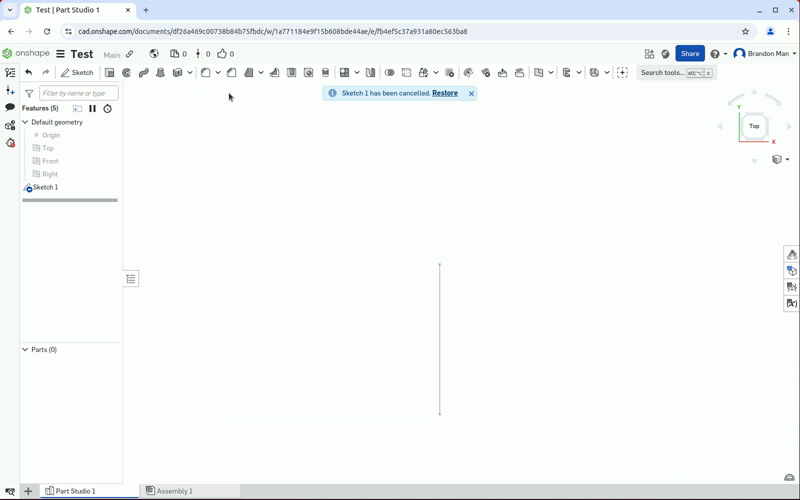
key(shift+s)
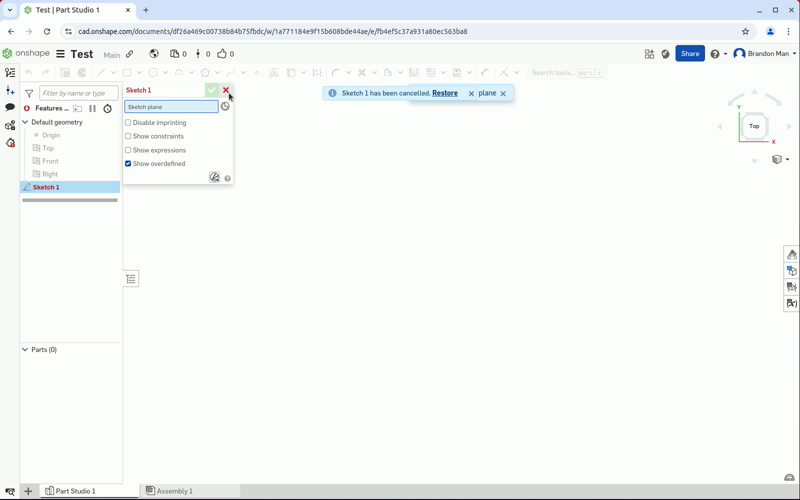
mouse_move(73, 150)
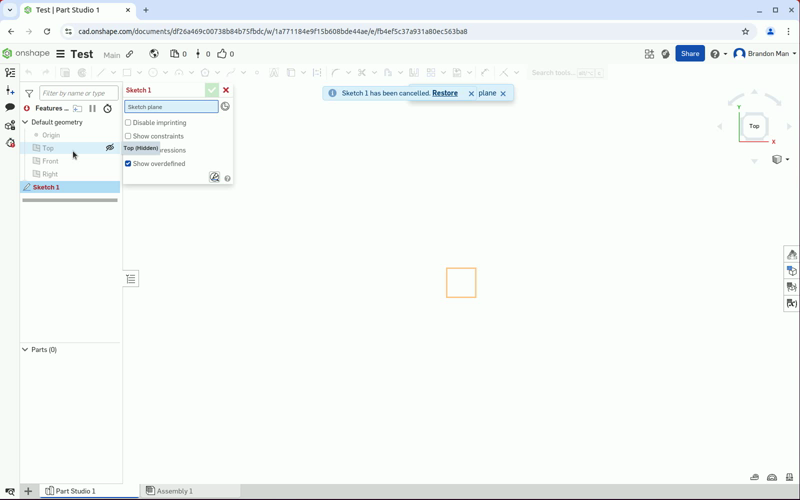
click(73, 150)
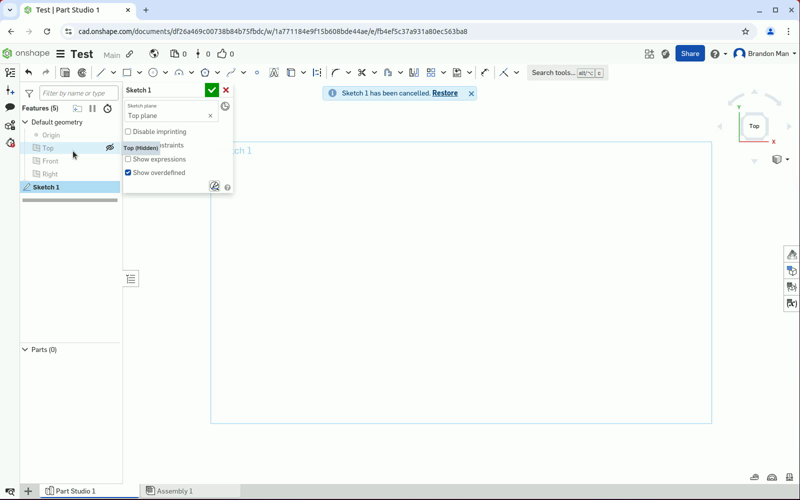
mouse_move(73, 352)
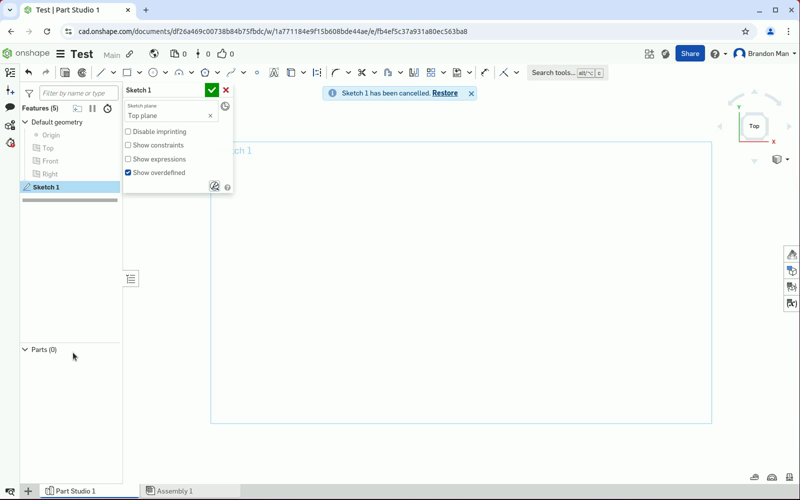
key(y)
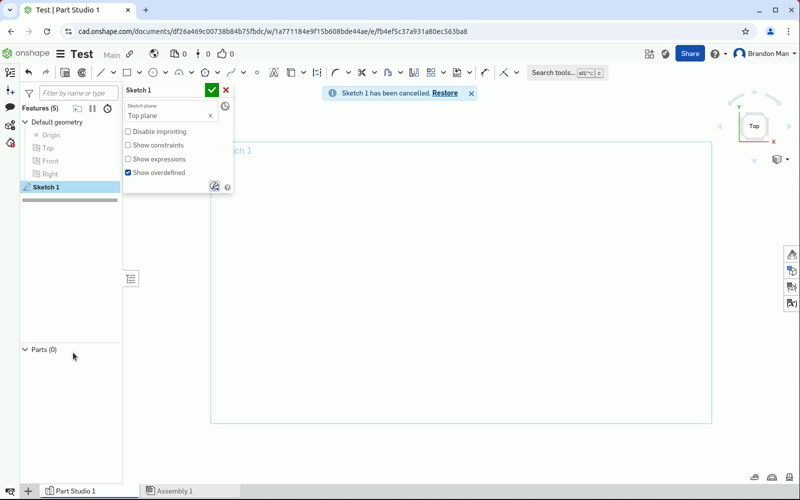
key(c)
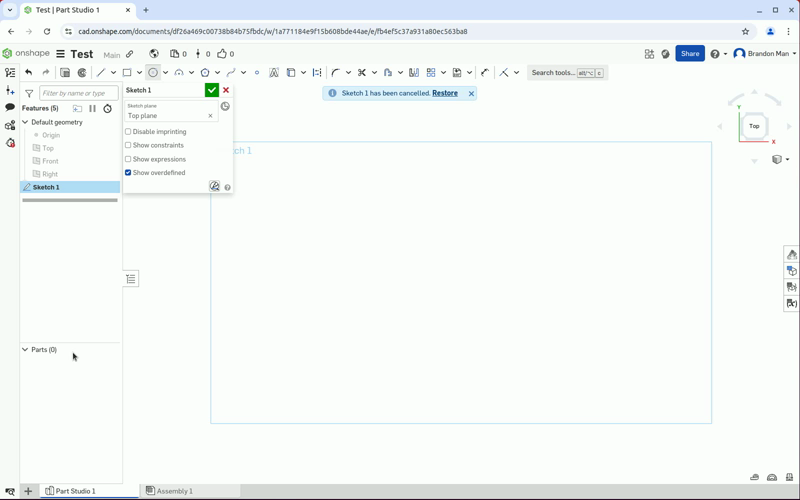
key_down(shift)
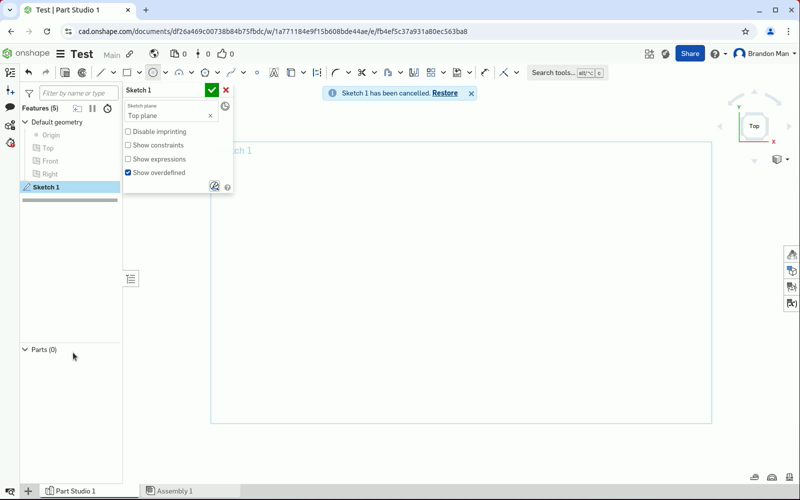
mouse_move(460, 282)
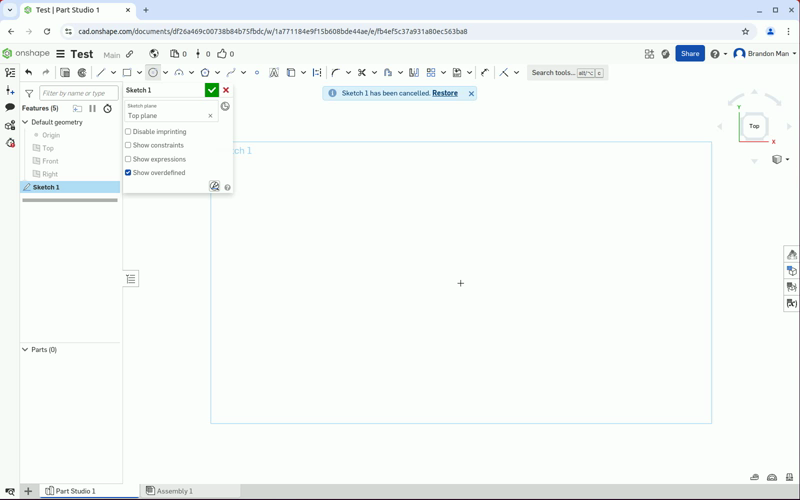
click(460, 282)
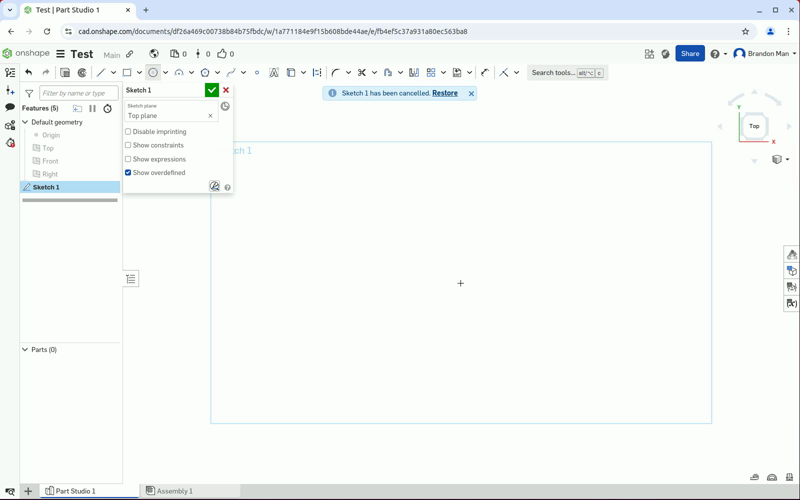
key_up(shift)
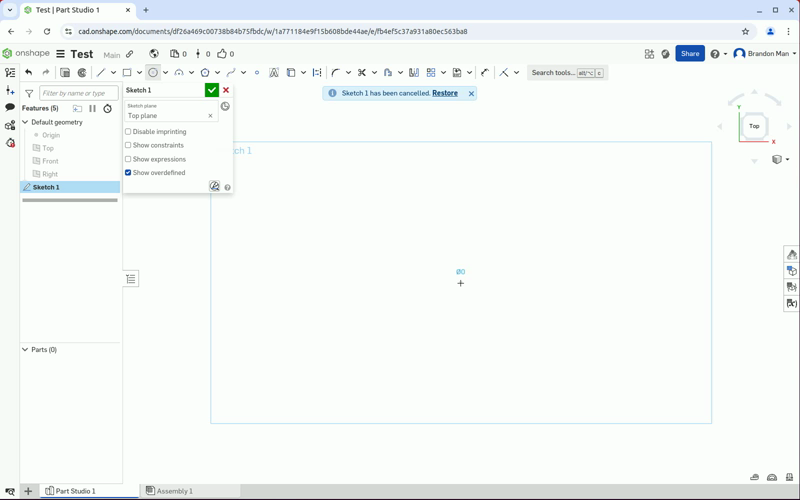
mouse_move(533, 282)
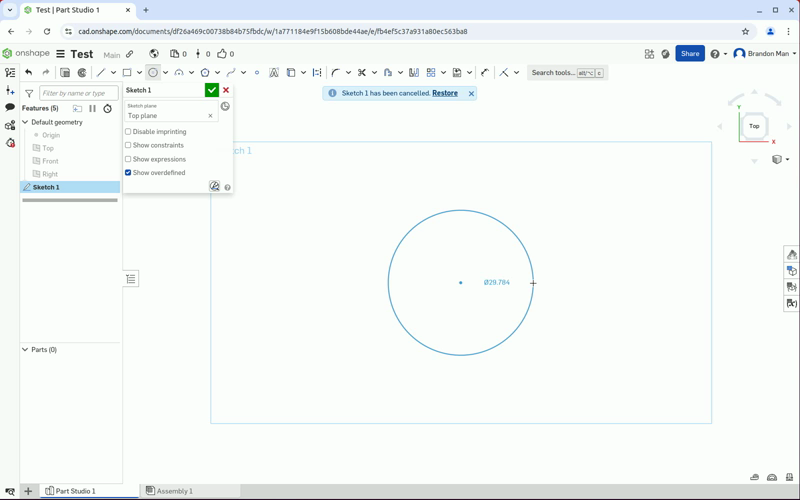
click(533, 282)
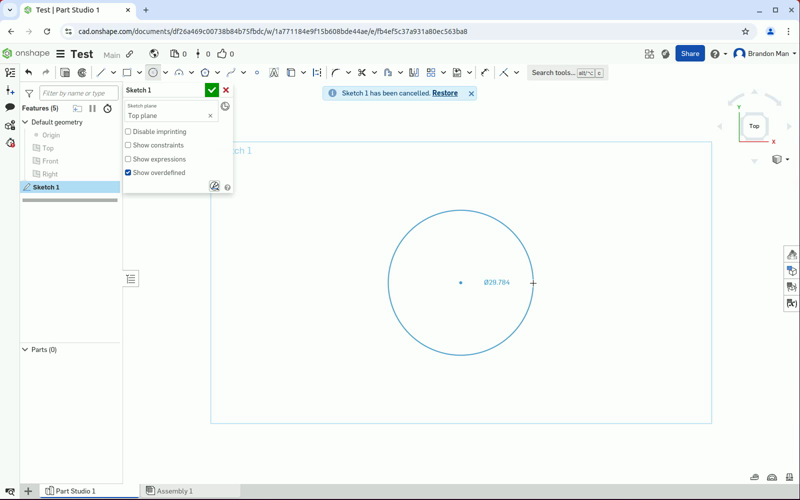
key(esc)
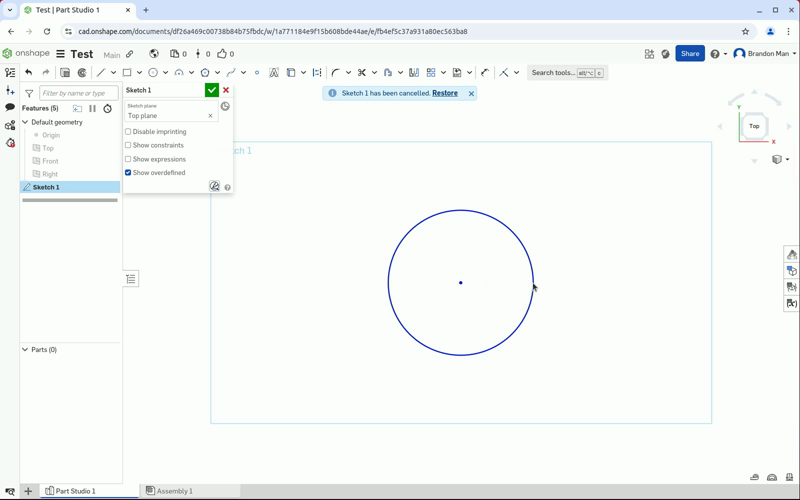
mouse_move(446, 292)
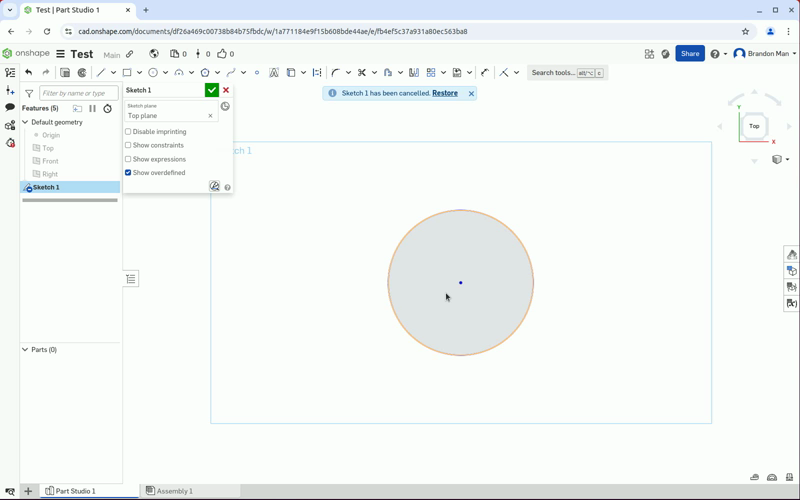
click(446, 292)
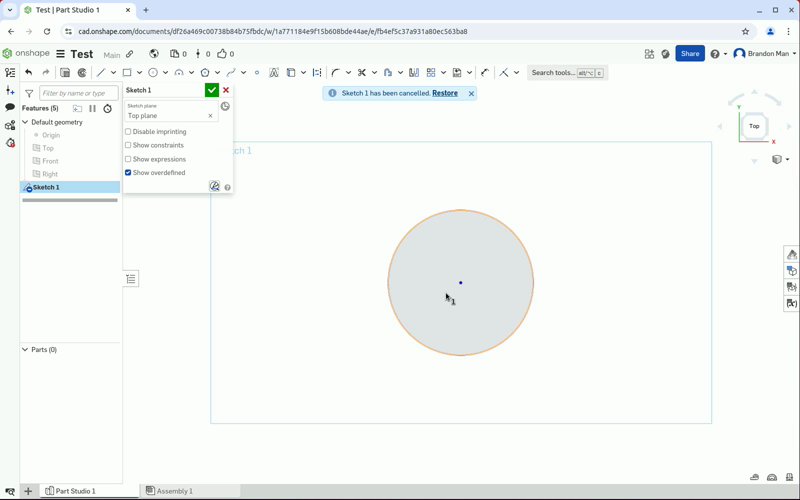
mouse_move(73, 352)
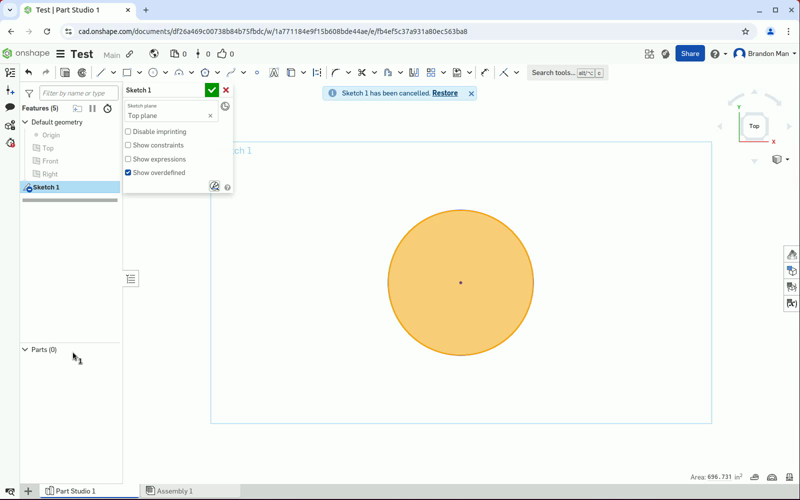
key(shift+y)
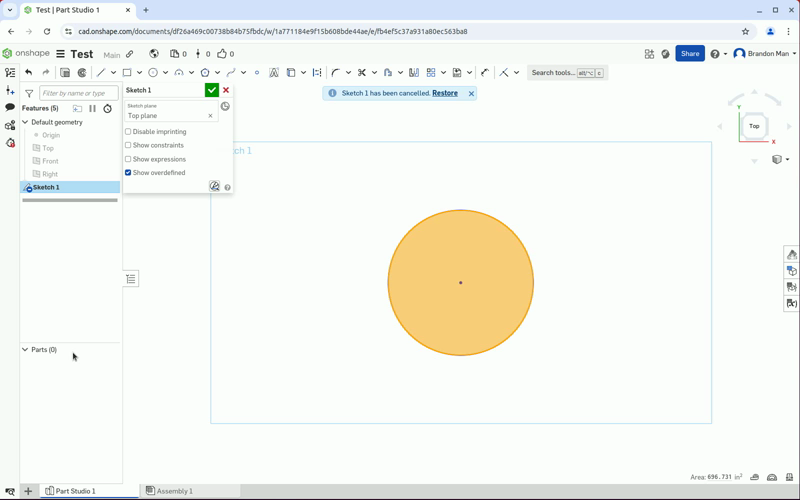
key(shift+e)
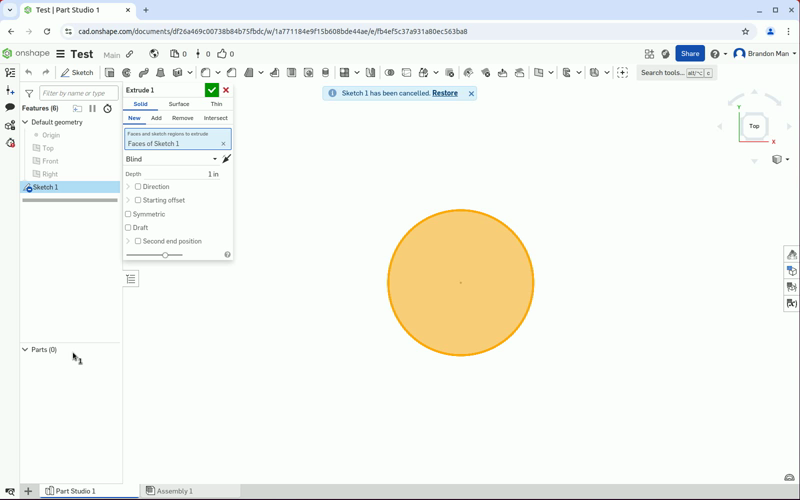
mouse_move(143, 106)
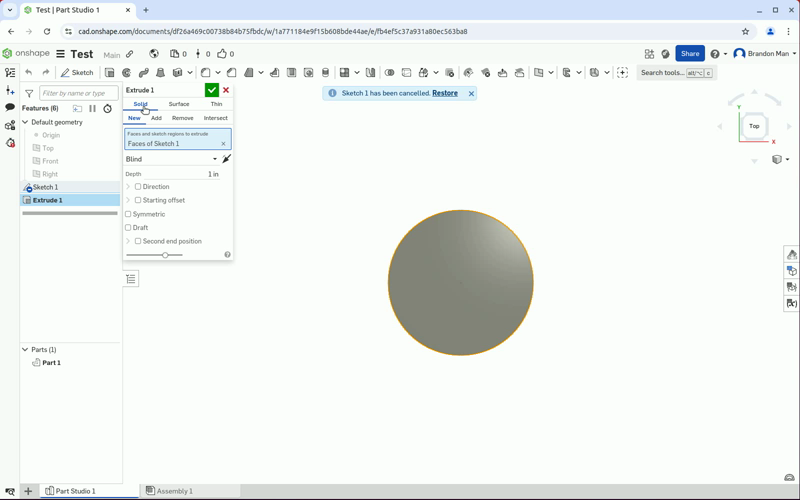
click(143, 106)
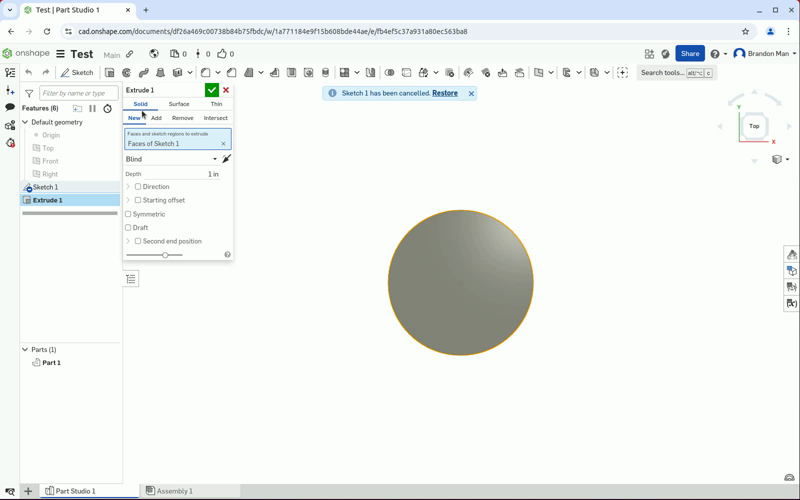
mouse_move(137, 120)
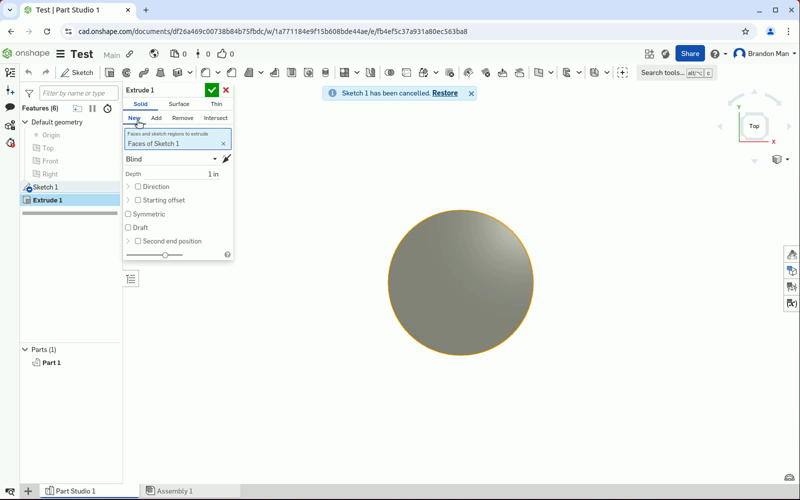
click(137, 120)
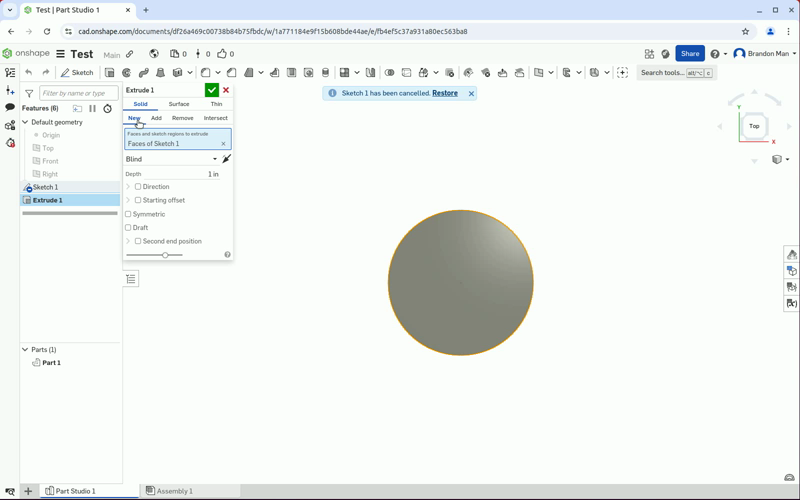
key(tab, 4)
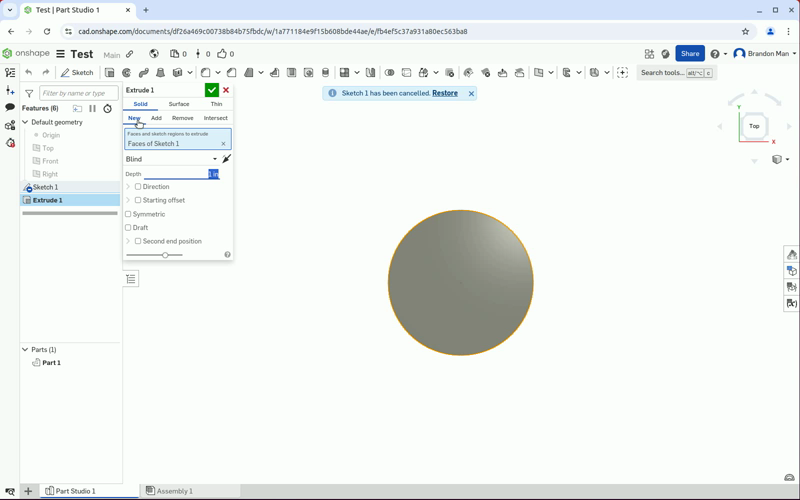
text(8.184)
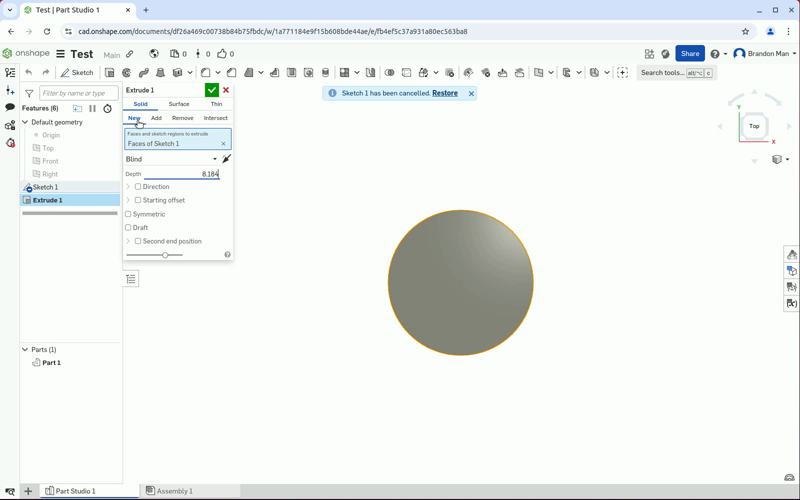
key(enter)
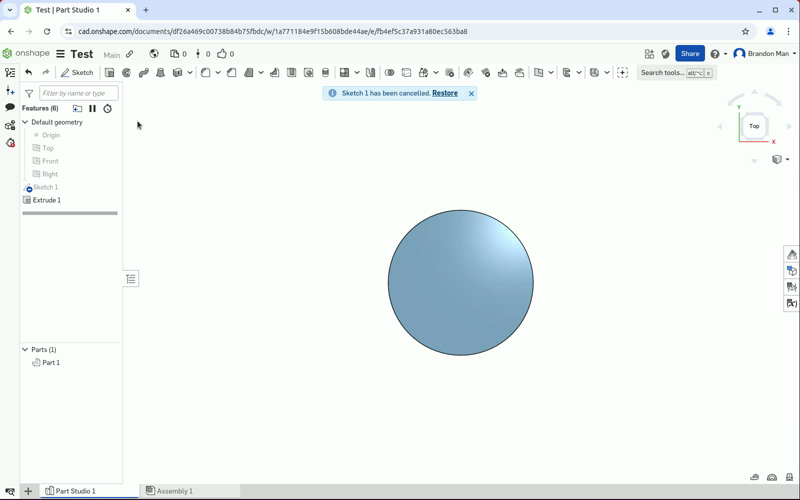
key(shift+h)
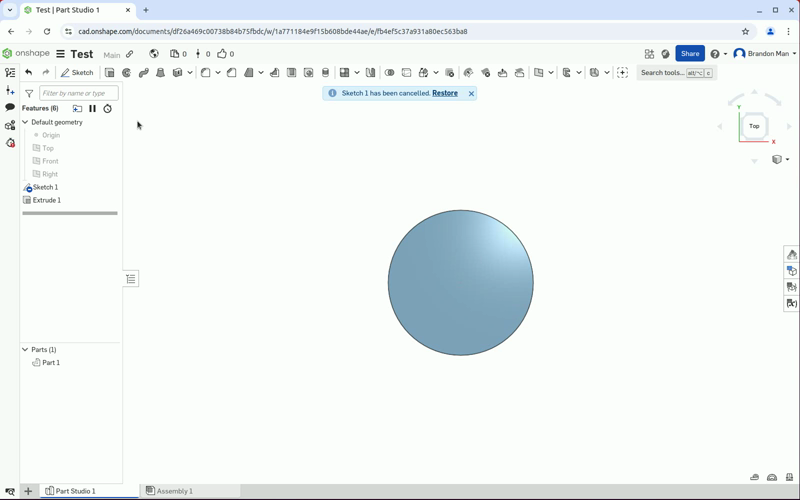
key(shift+h)
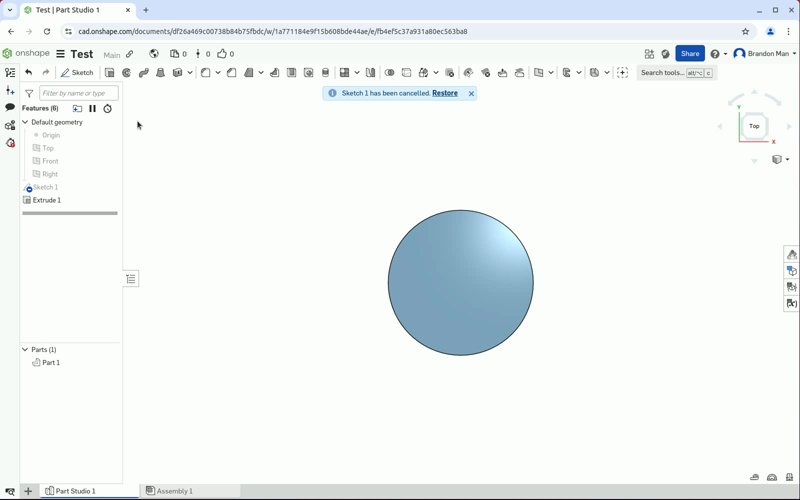
mouse_move(73, 189)
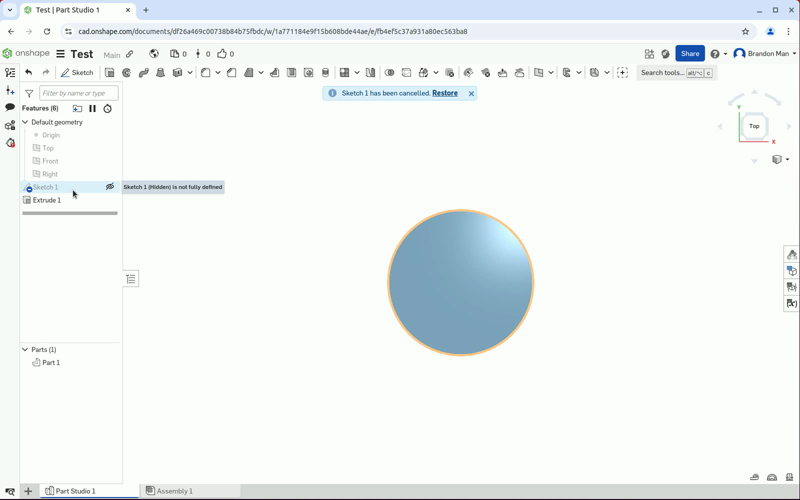
click(73, 189)
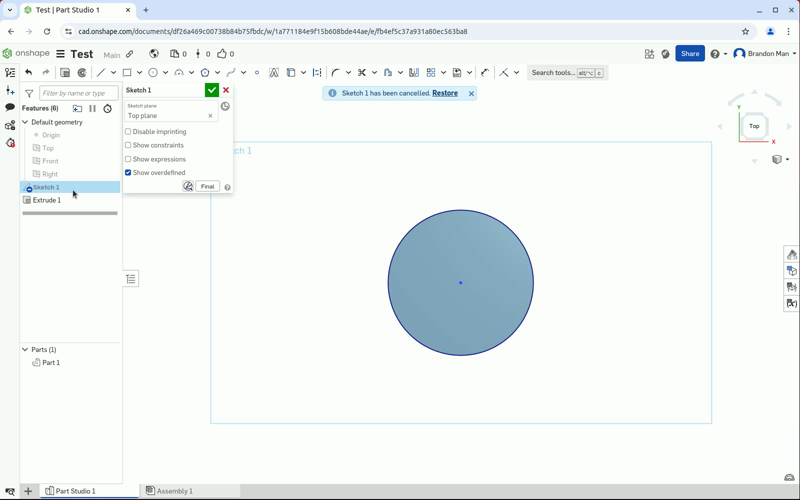
mouse_move(229, 92)
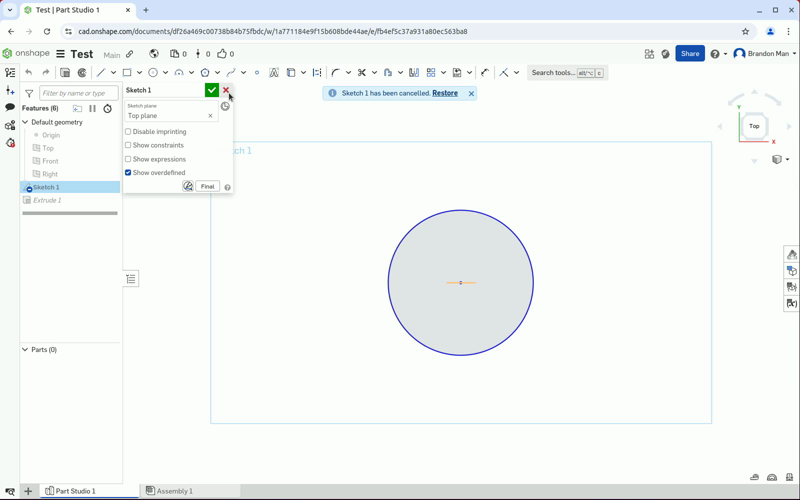
click(229, 92)
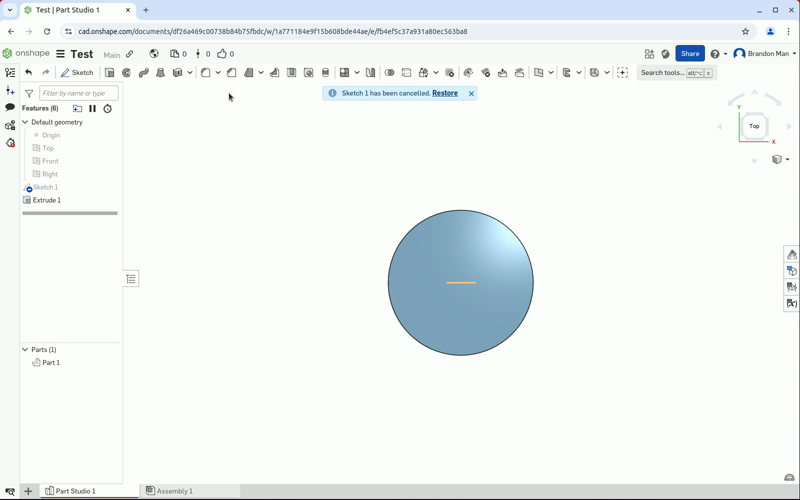
mouse_move(541, 75)
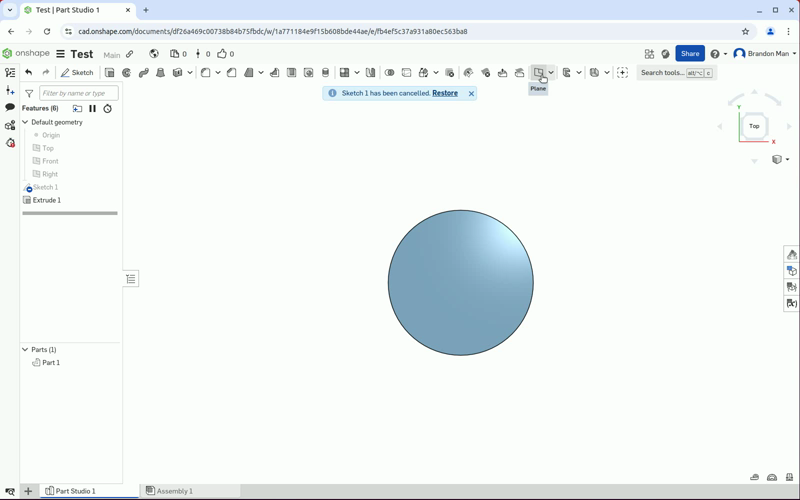
click(541, 75)
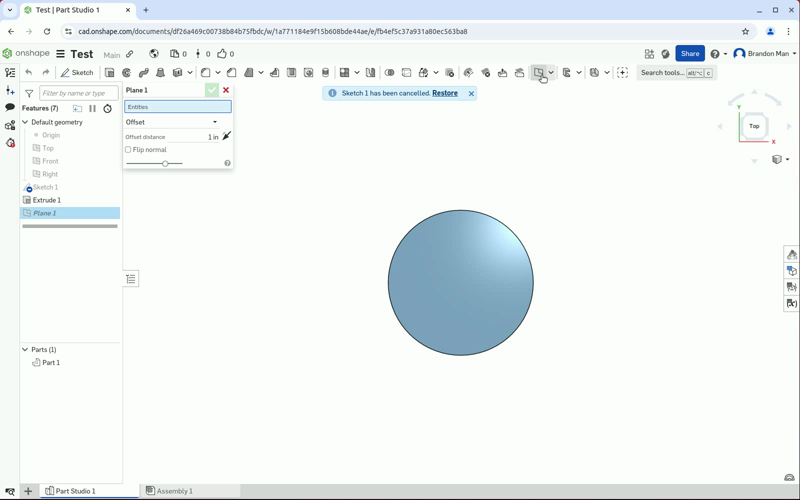
mouse_move(73, 150)
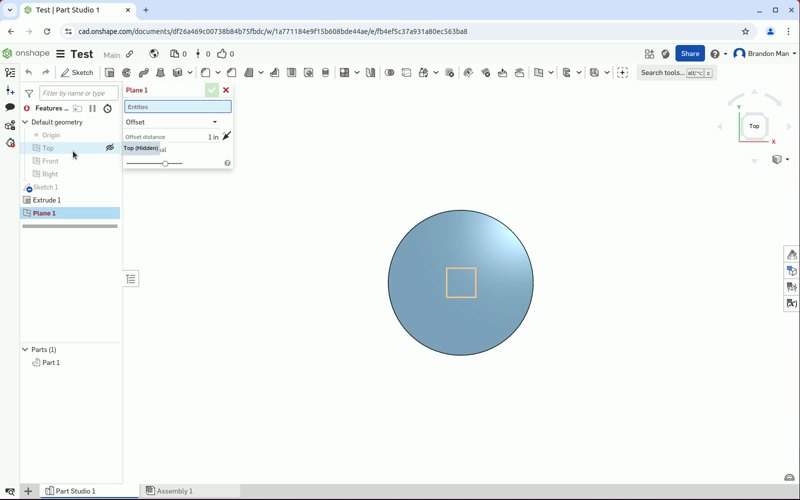
click(73, 150)
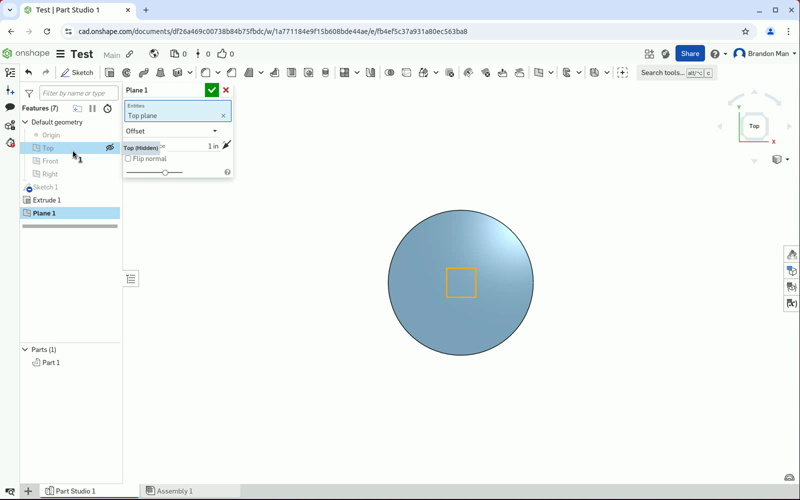
key(tab, 2)
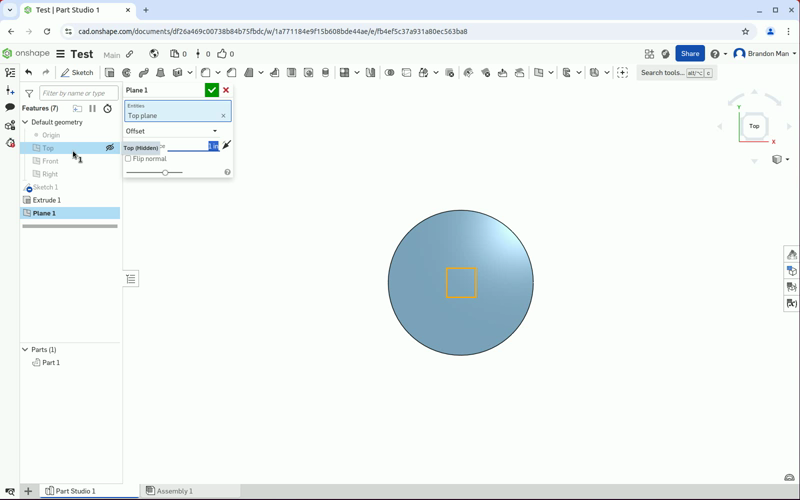
text(8.196)
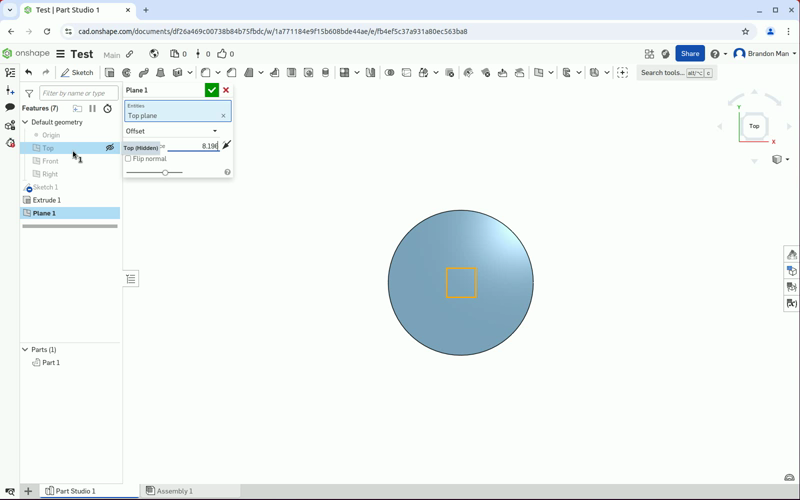
key(enter, 2)
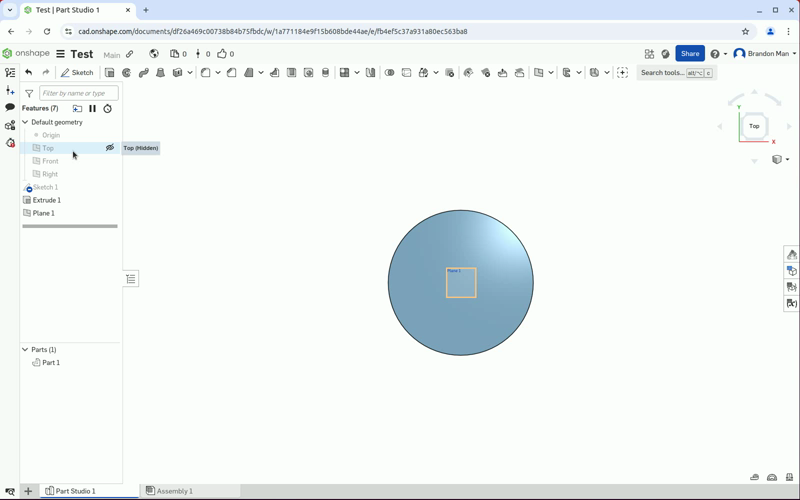
key(shift+s)
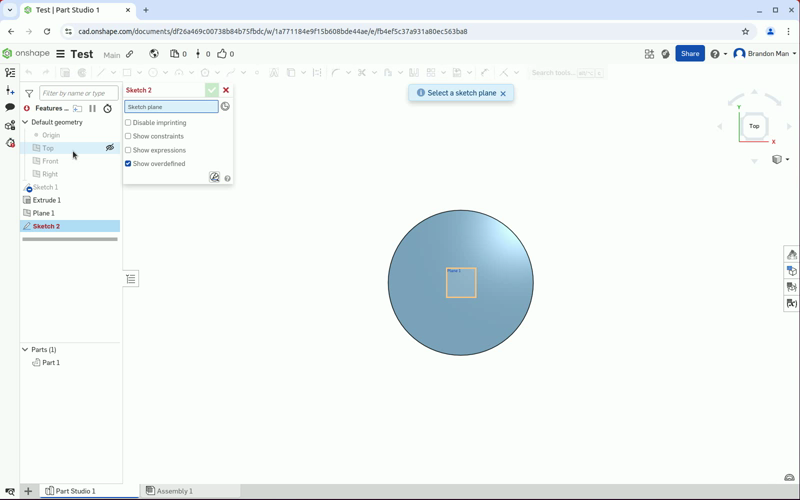
mouse_move(73, 215)
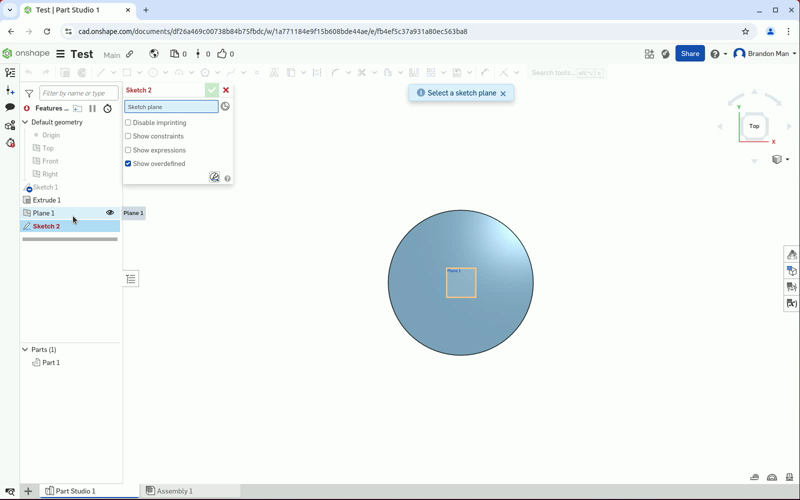
click(73, 215)
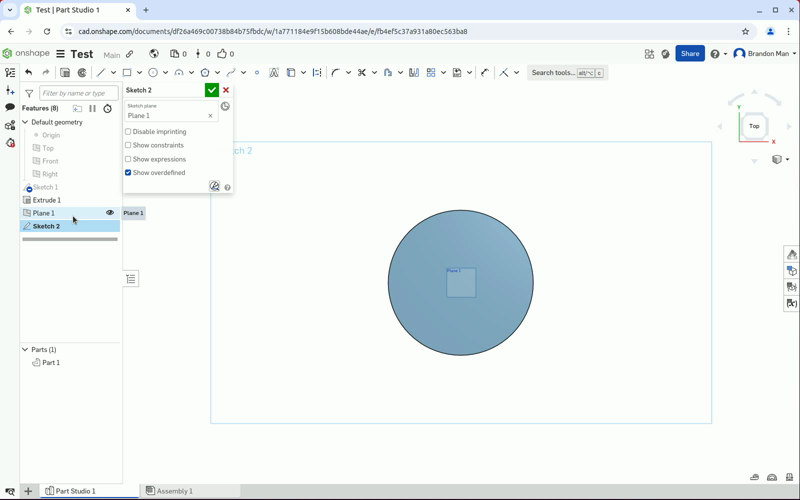
mouse_move(73, 352)
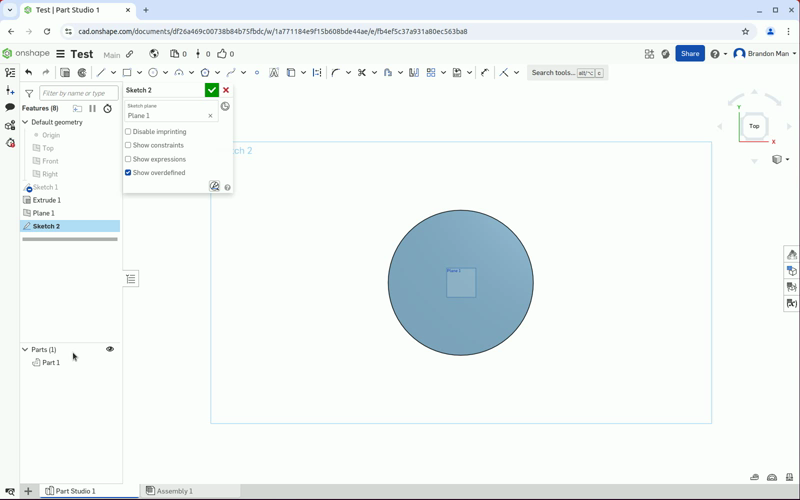
key(y)
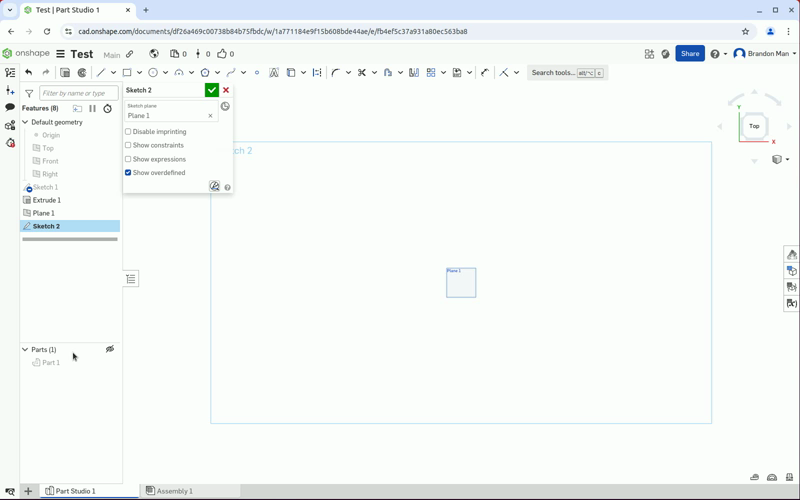
key(c)
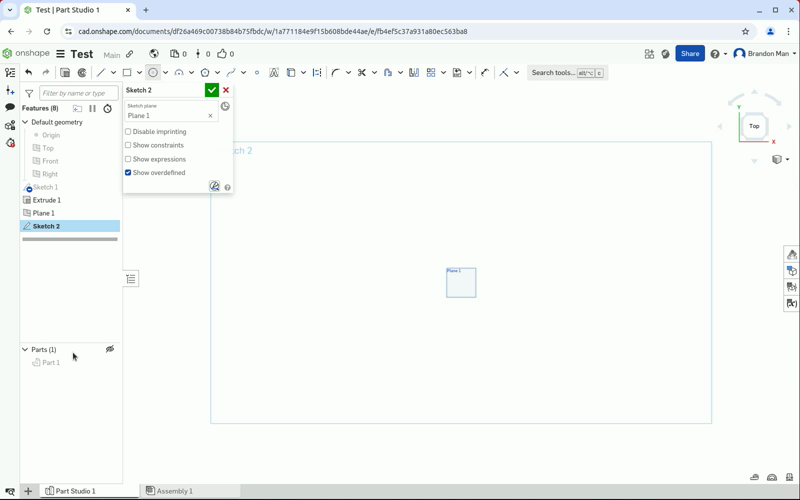
key_down(shift)
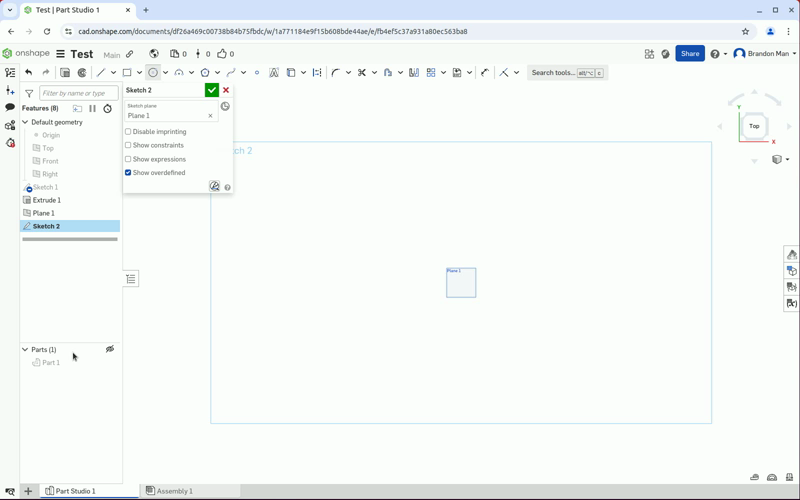
mouse_move(460, 282)
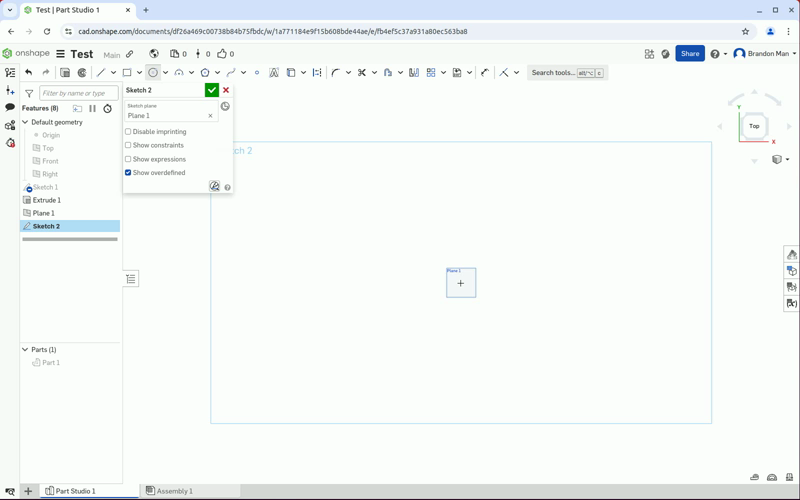
click(460, 282)
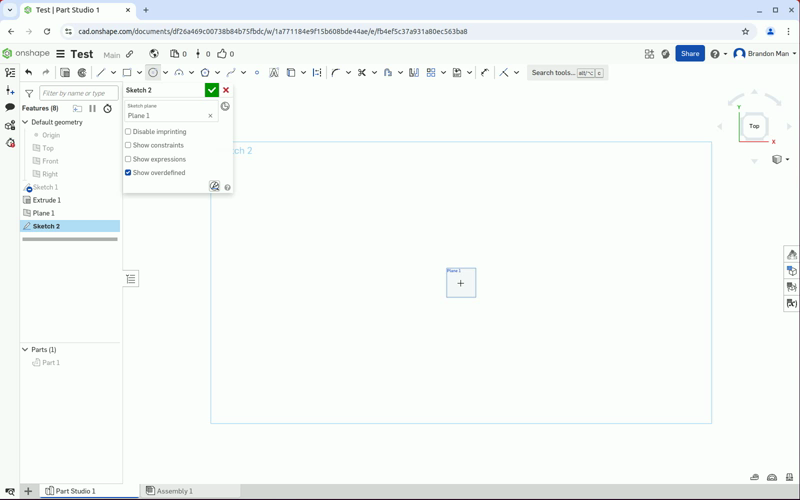
key_up(shift)
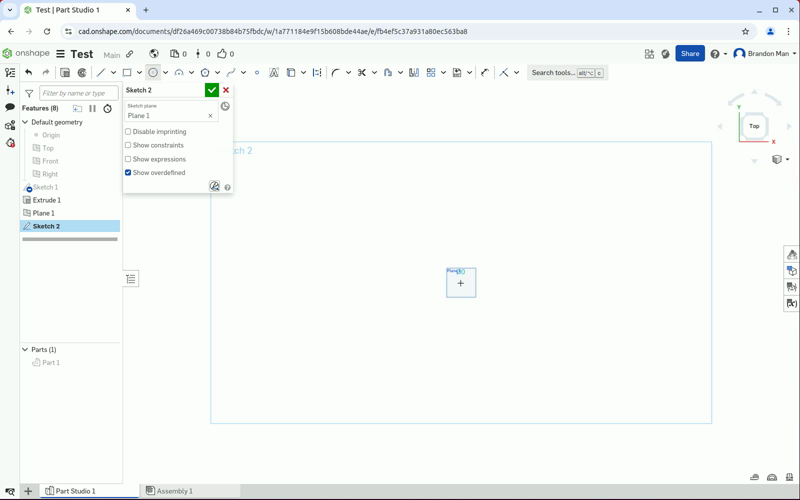
mouse_move(511, 282)
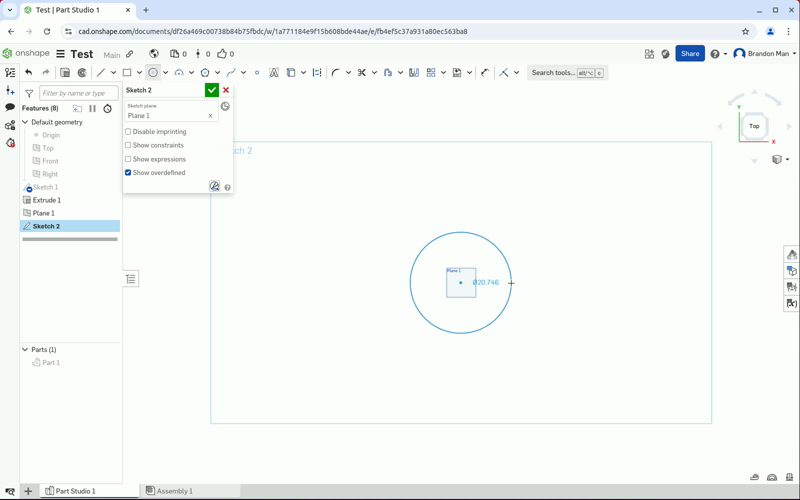
click(511, 282)
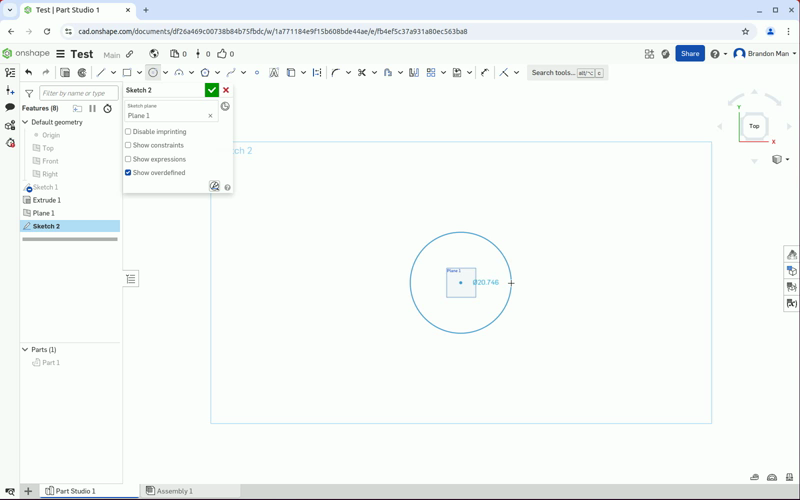
key(esc)
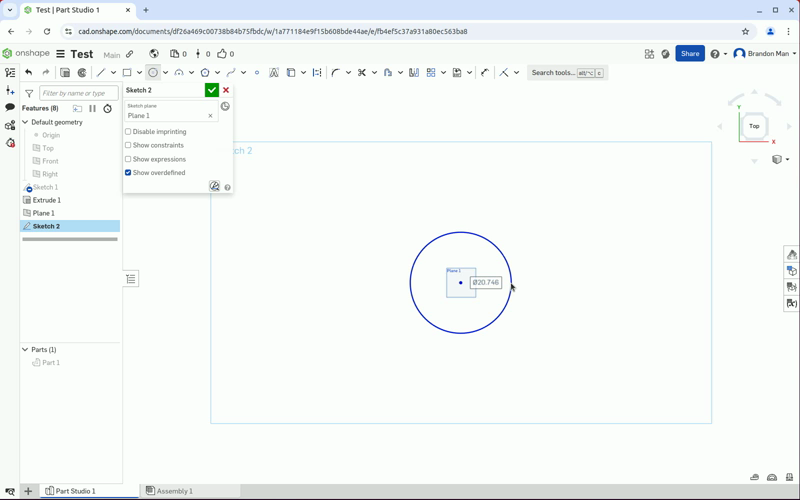
mouse_move(480, 265)
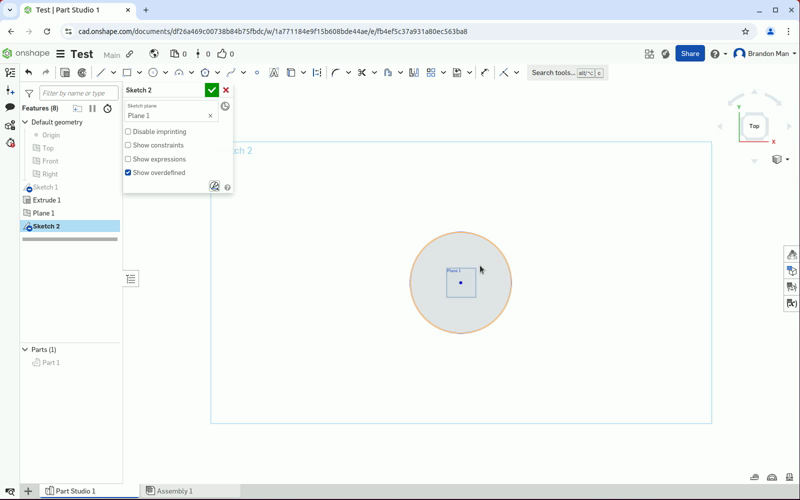
click(480, 265)
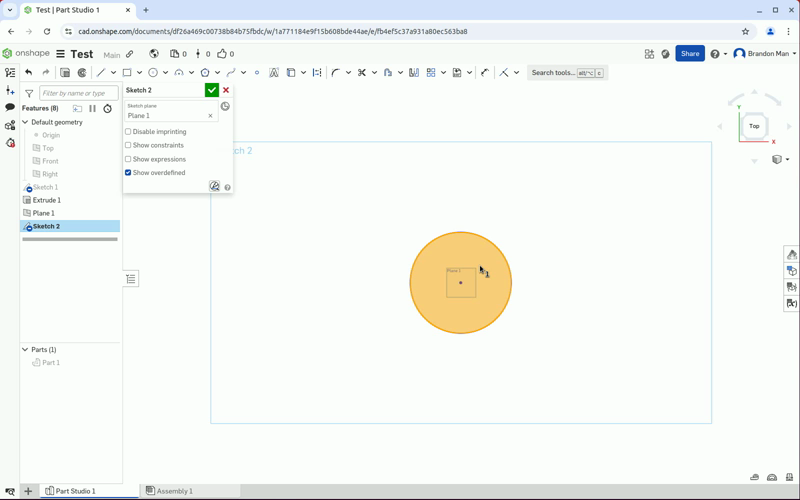
mouse_move(73, 352)
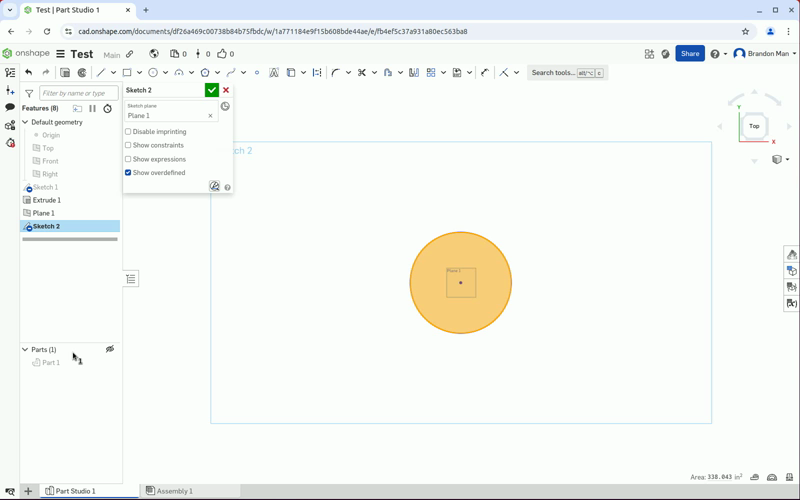
key(shift+y)
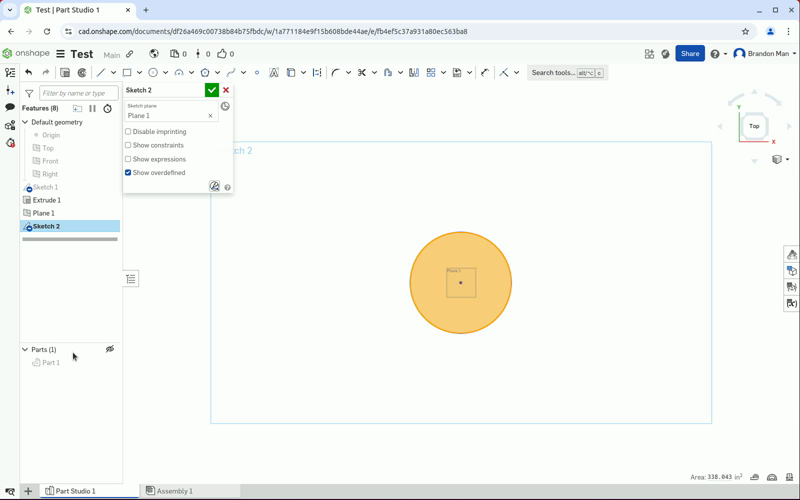
key(shift+e)
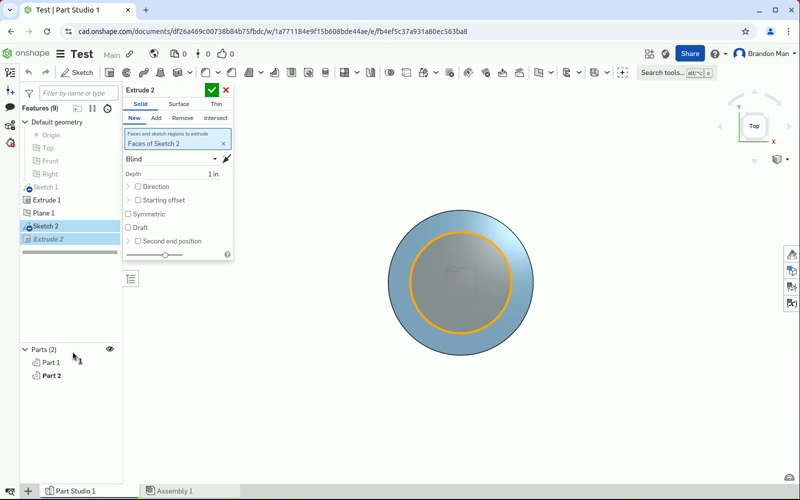
mouse_move(143, 106)
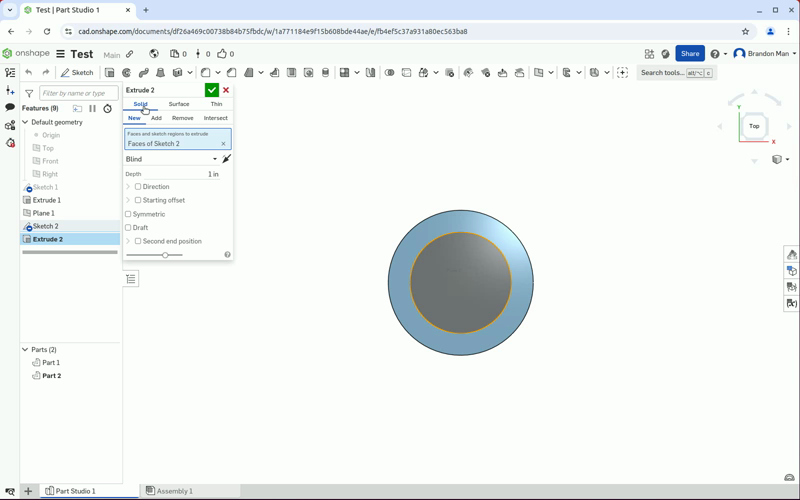
click(143, 106)
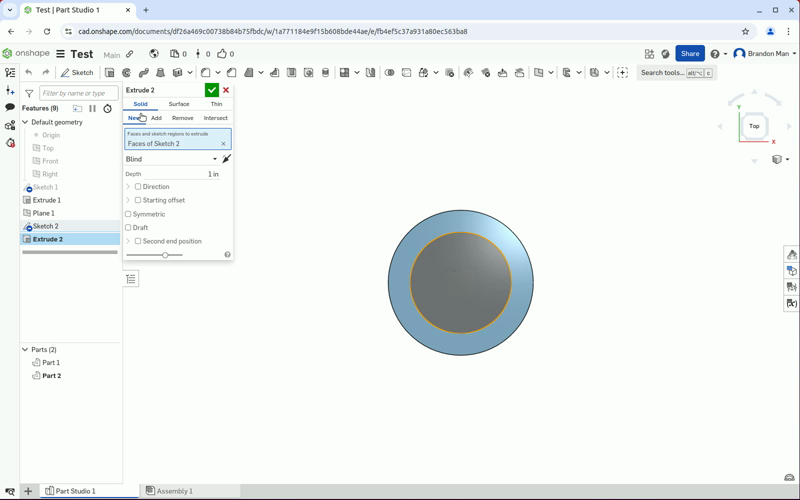
mouse_move(137, 120)
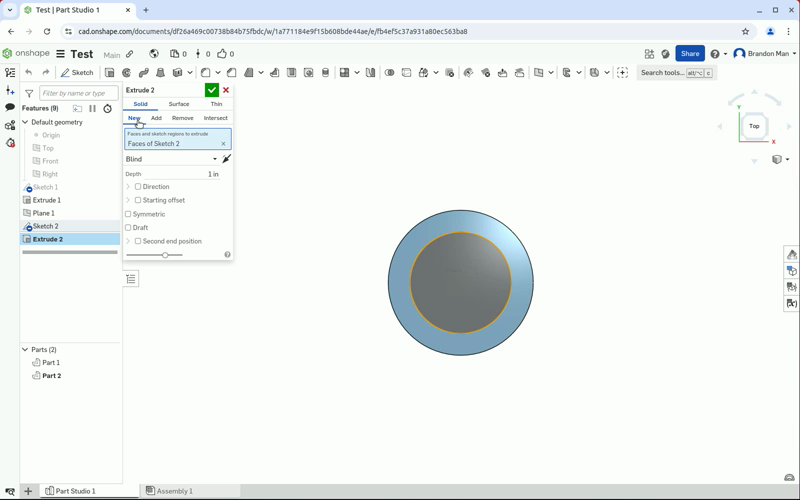
click(137, 120)
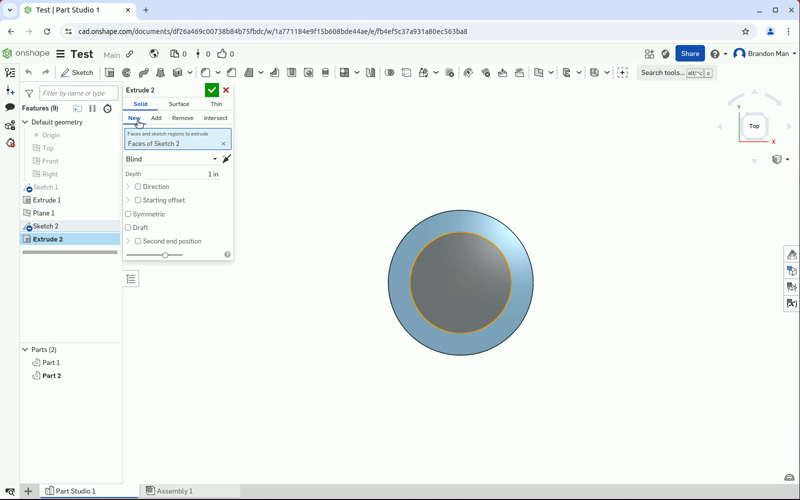
key(tab, 4)
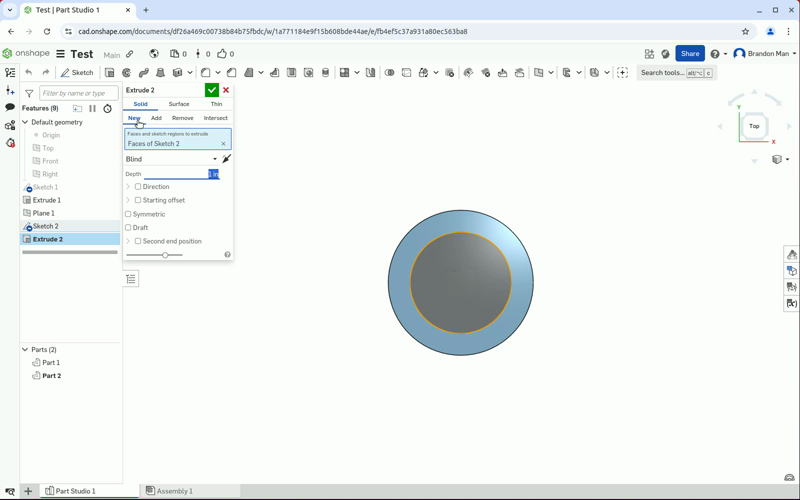
text(11.554)
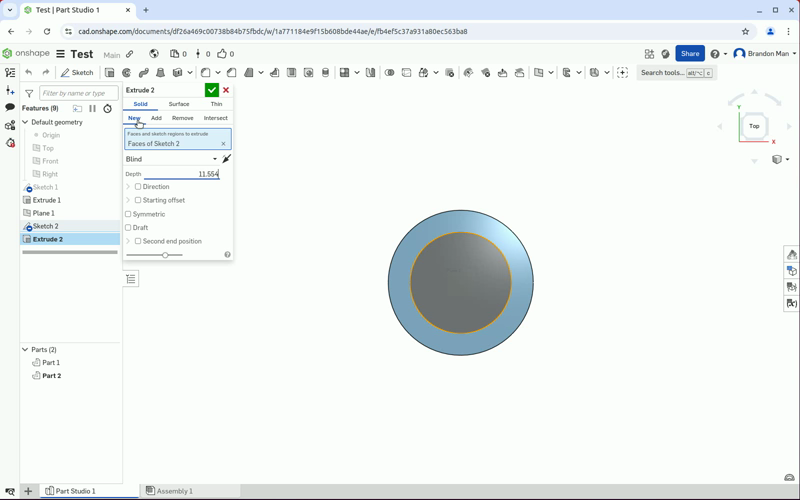
key(enter)
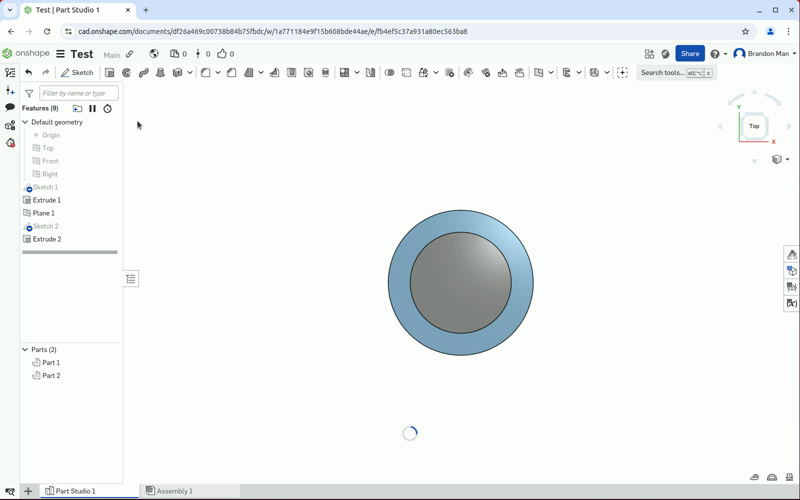
key(shift+h)
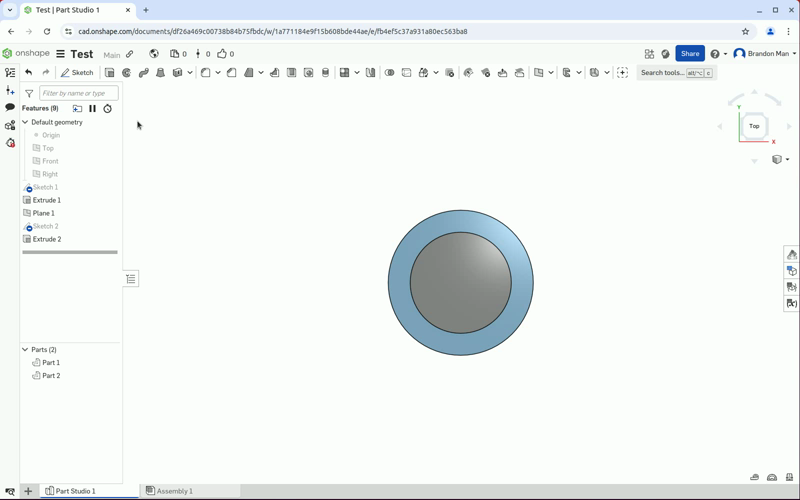
key(shift+h)
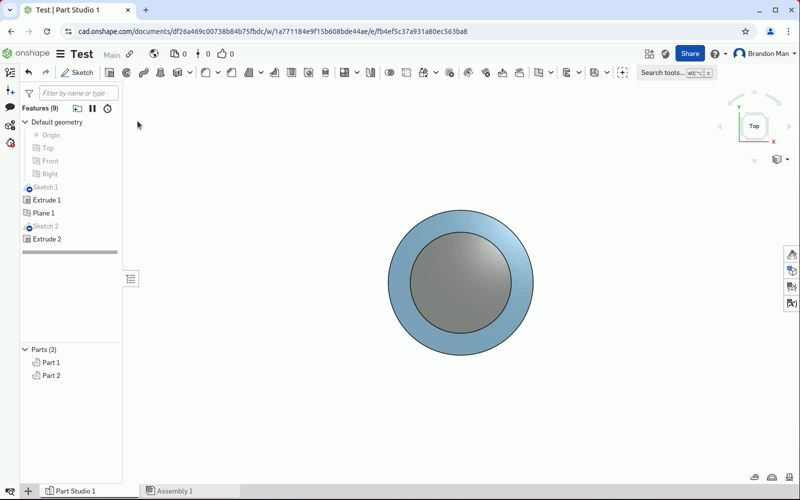
key(shift+7)
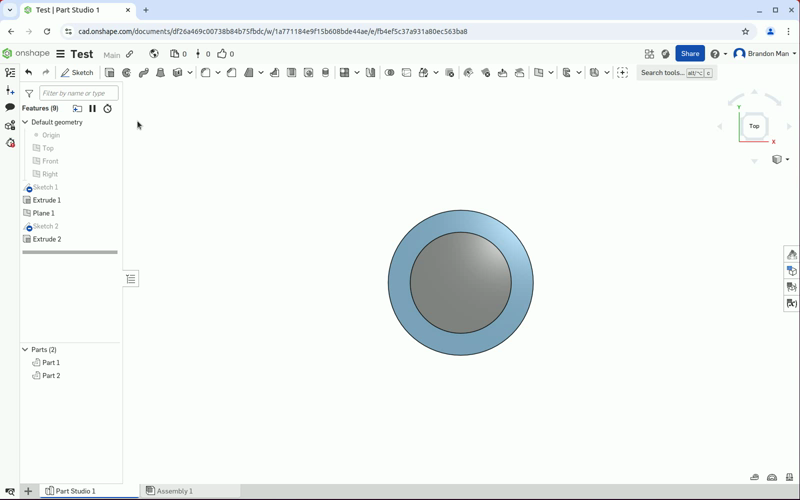
key(up, 3)
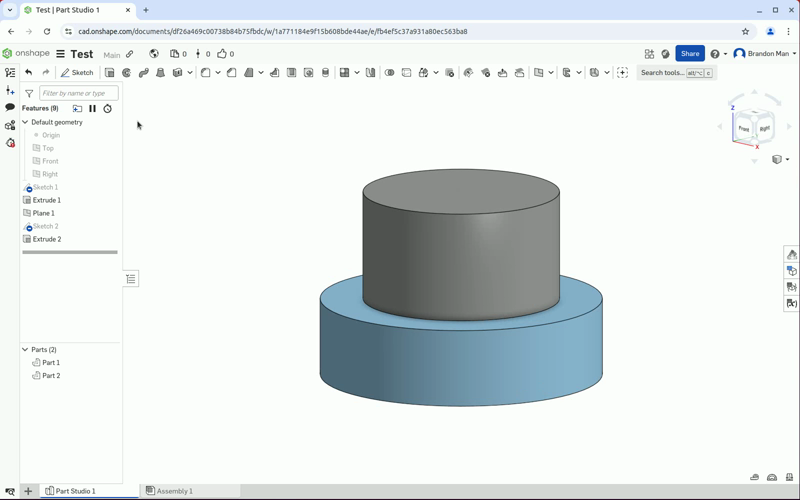
key(left, 3)
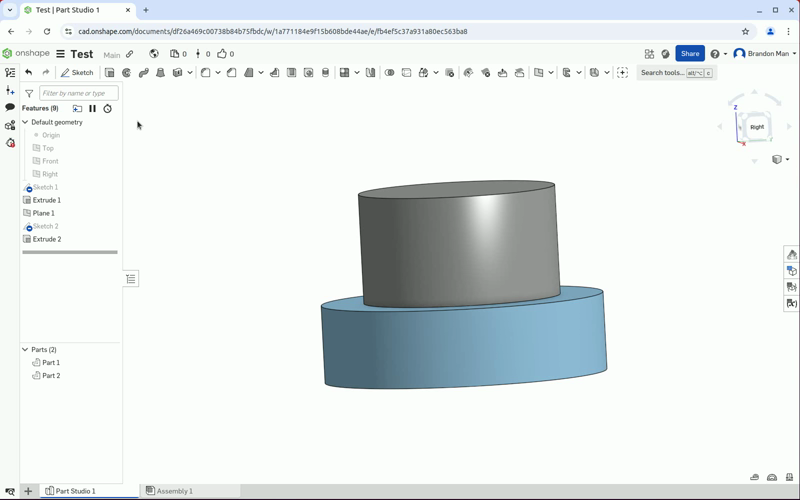
key(right, 3)
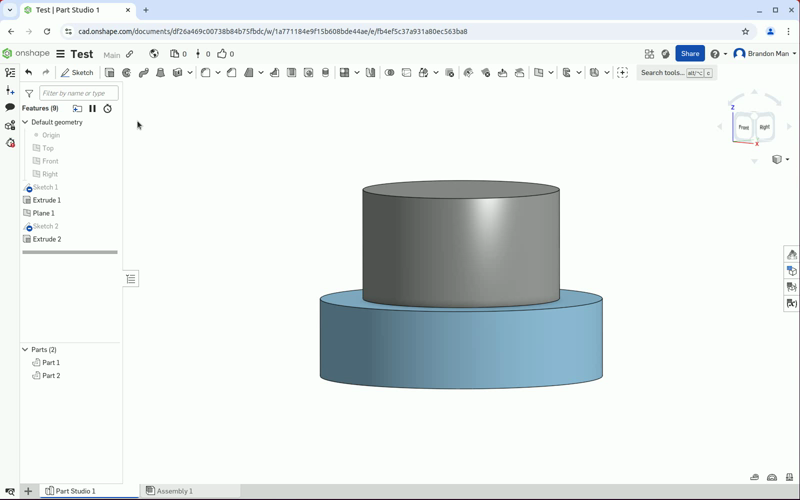
key(down, 3)
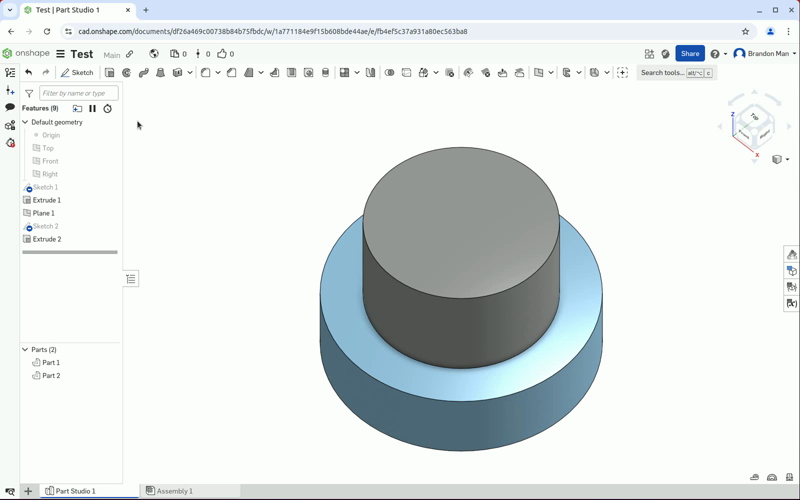
mouse_move(73, 189)
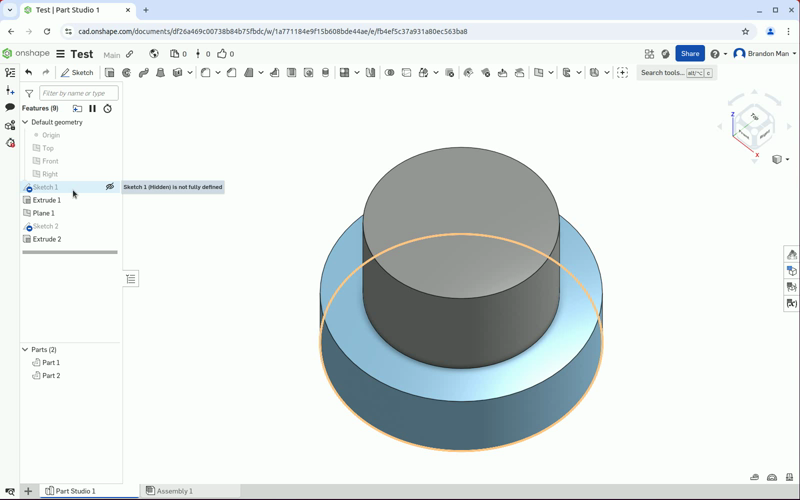
click(73, 189)